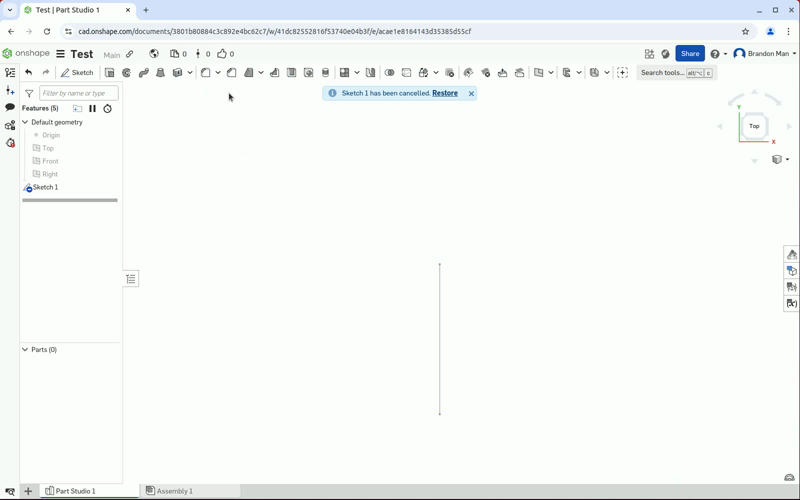
key(shift+h)
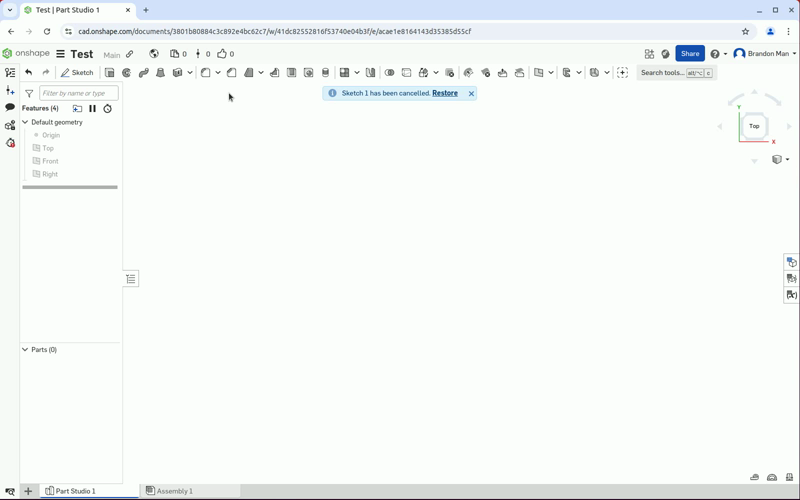
mouse_move(73, 352)
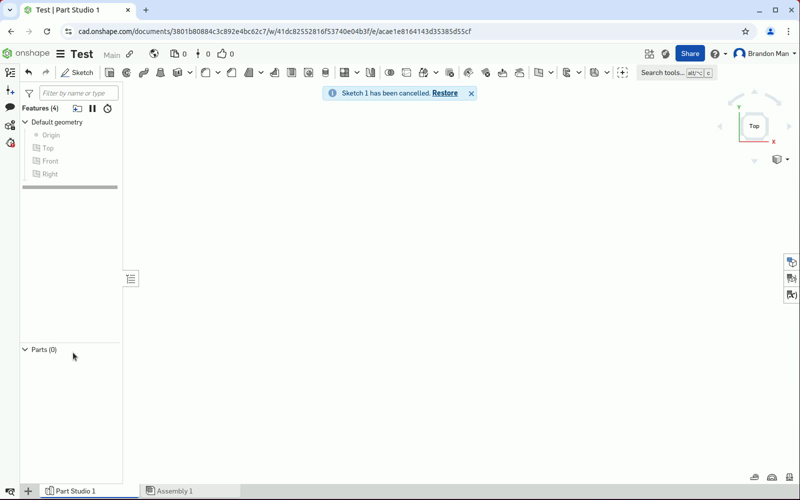
key(y)
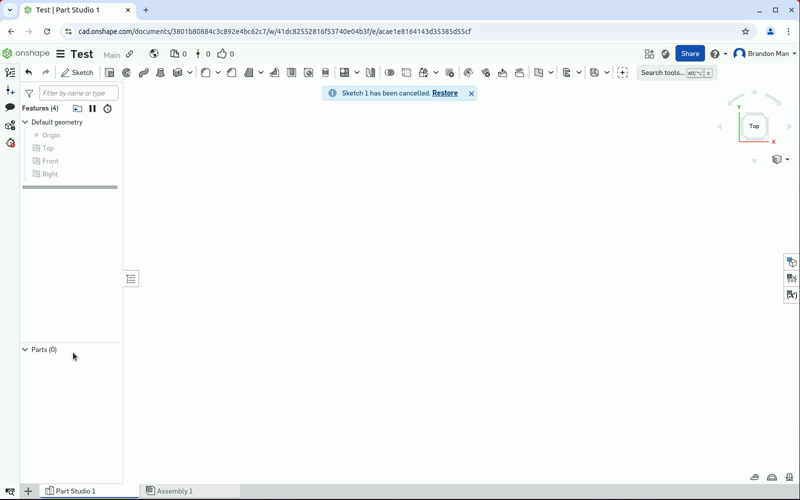
key(shift+p)
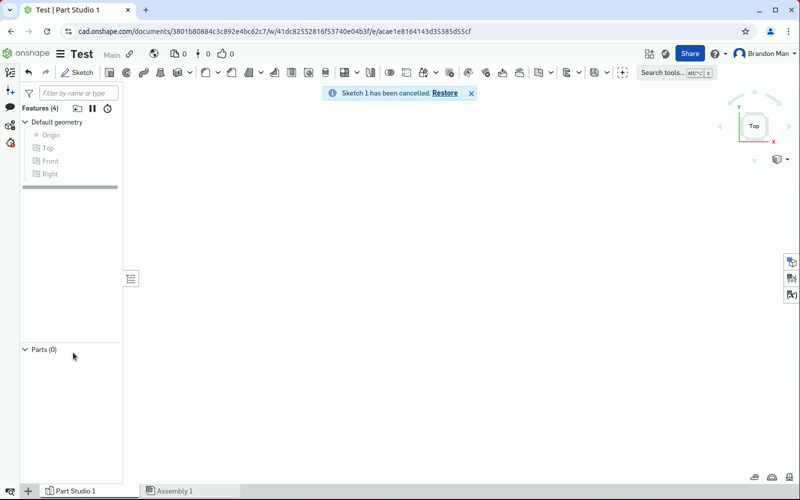
key(space)
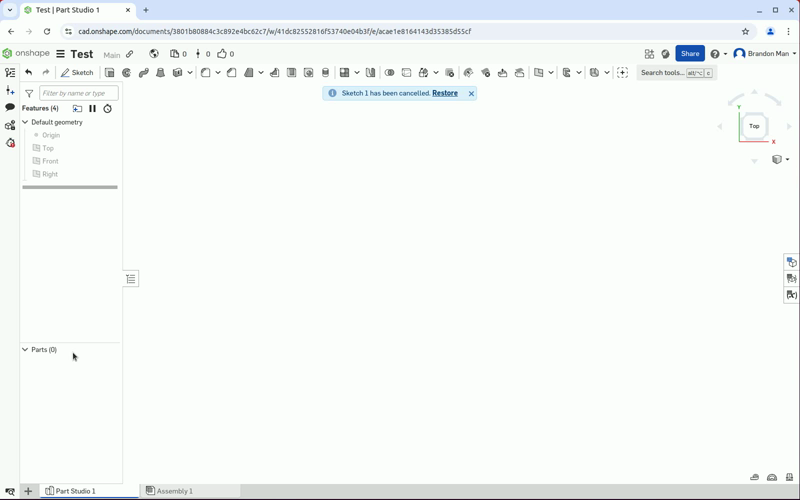
key_down(shift)
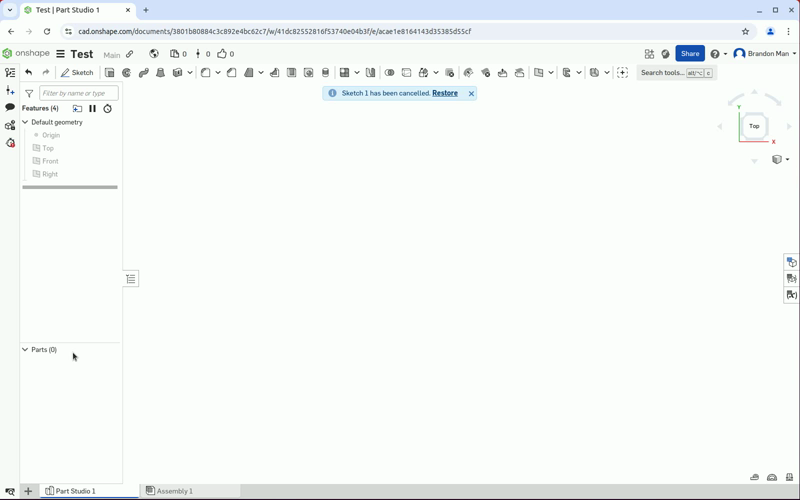
key(up)
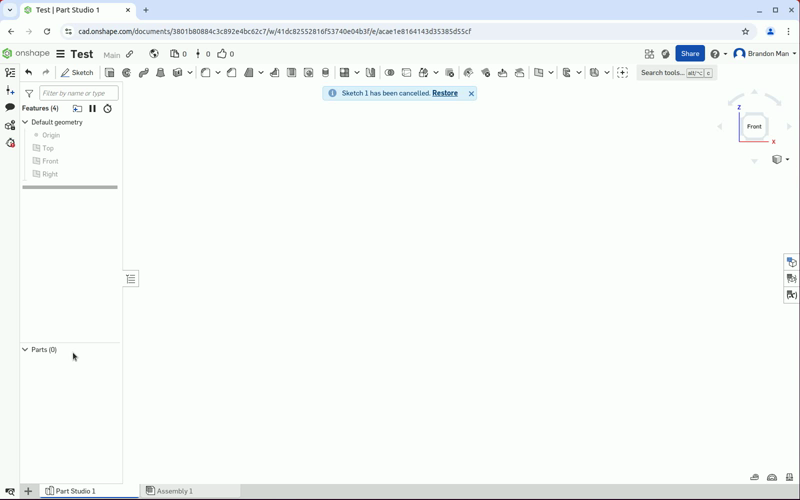
key_up(shift)
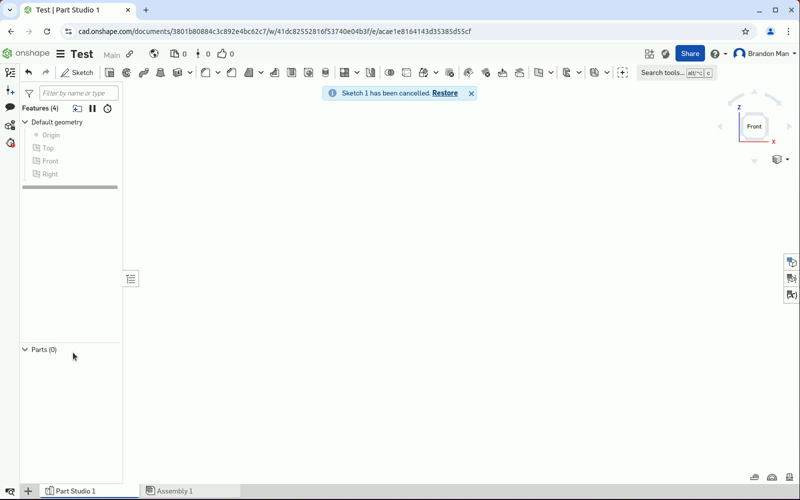
mouse_move(73, 352)
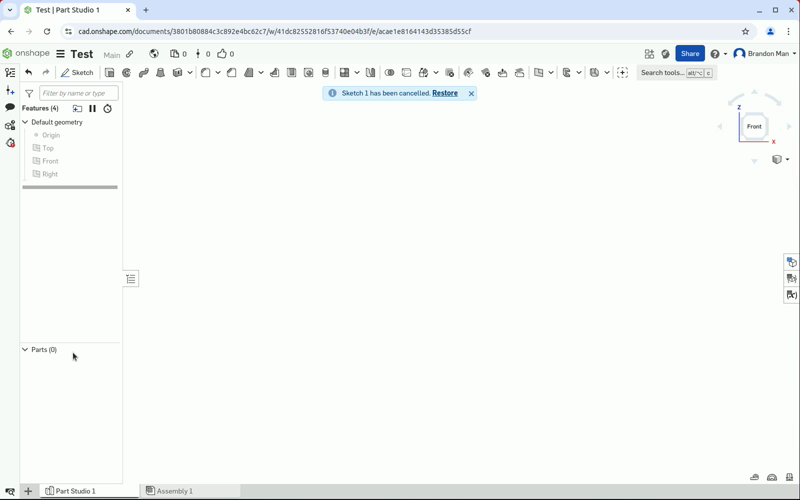
key(shift+y)
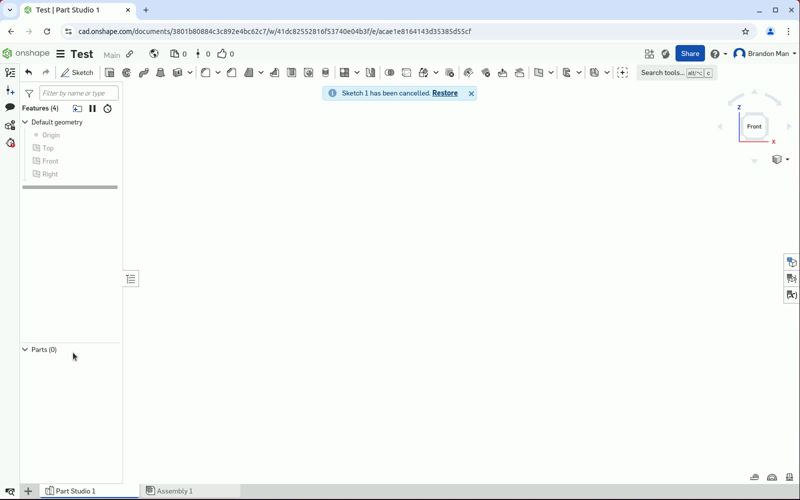
key(shift+s)
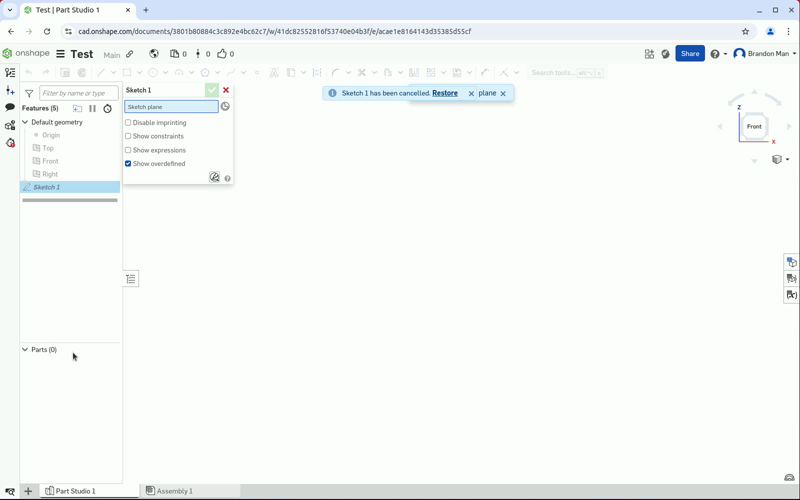
mouse_move(73, 163)
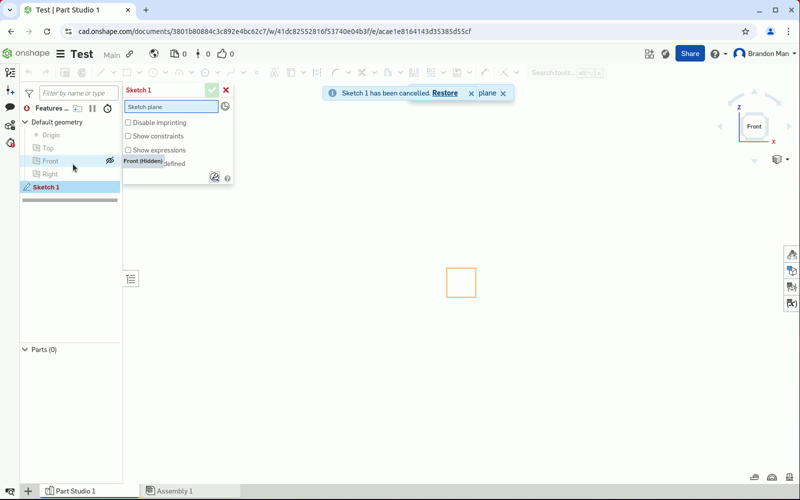
click(73, 163)
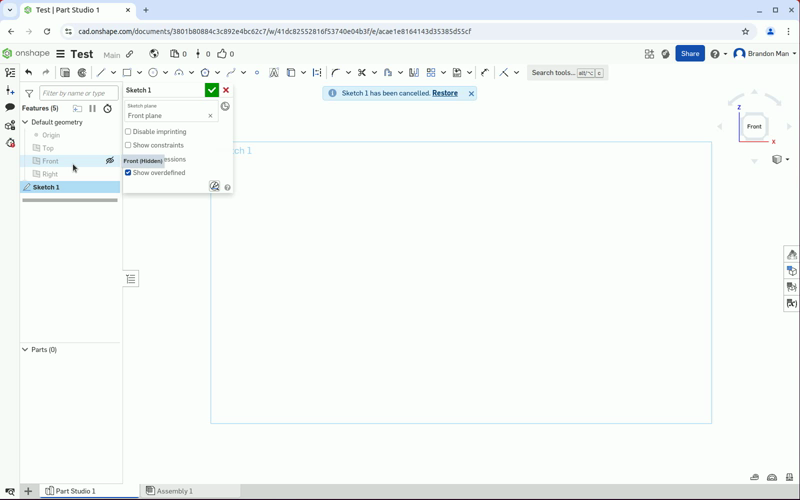
mouse_move(73, 352)
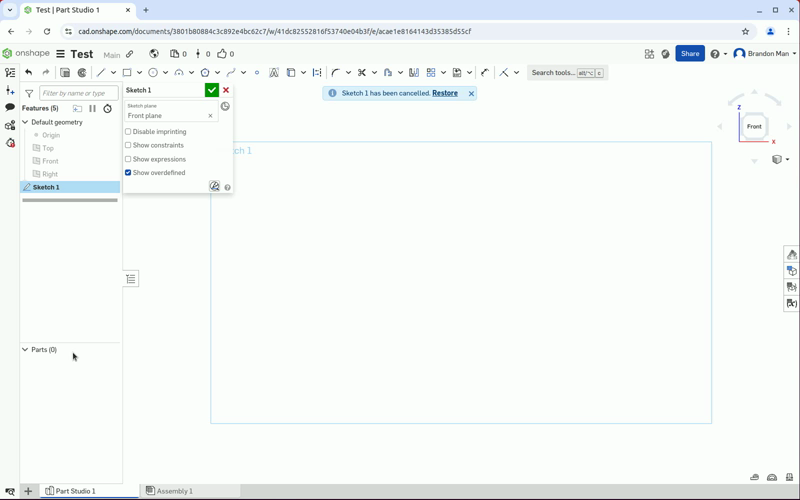
key(y)
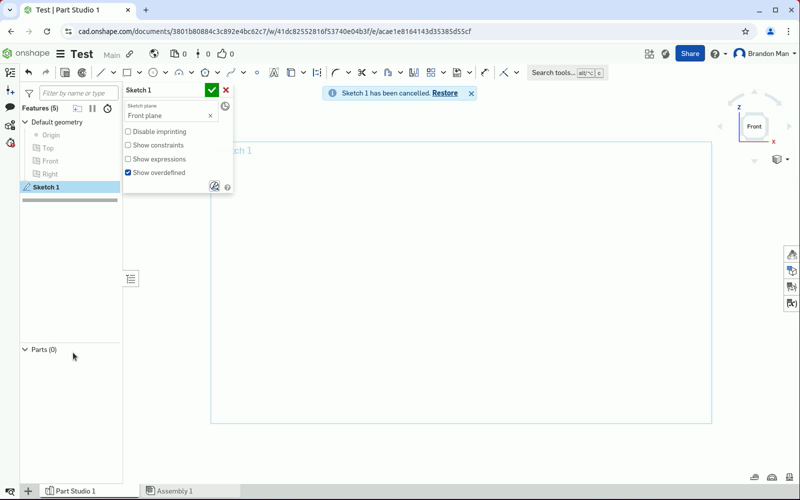
key(c)
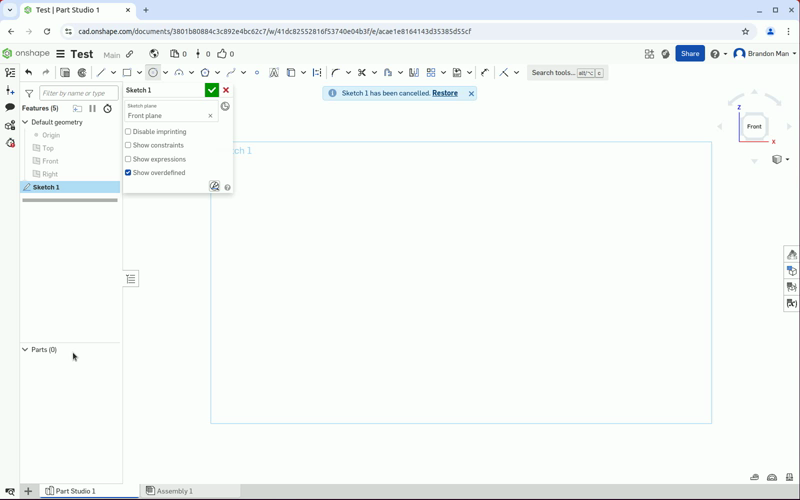
key_down(shift)
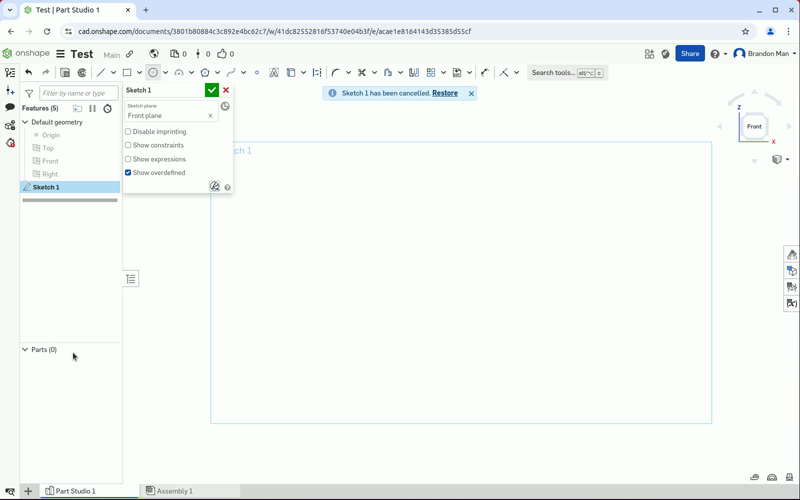
mouse_move(461, 282)
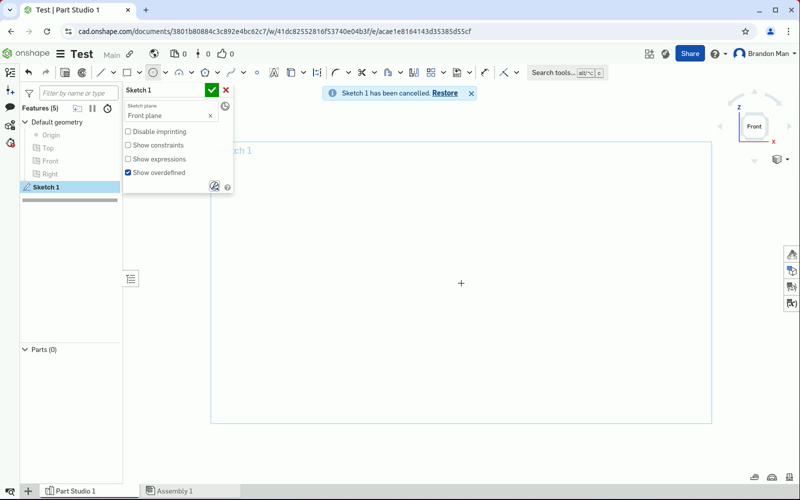
click(461, 282)
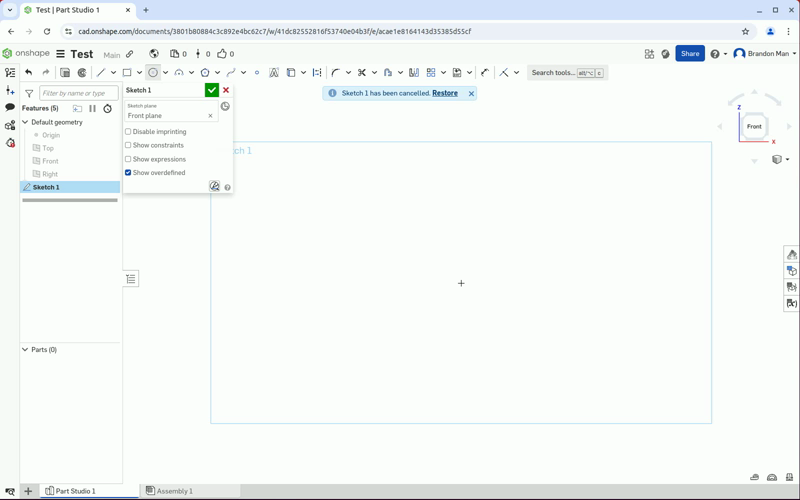
key_up(shift)
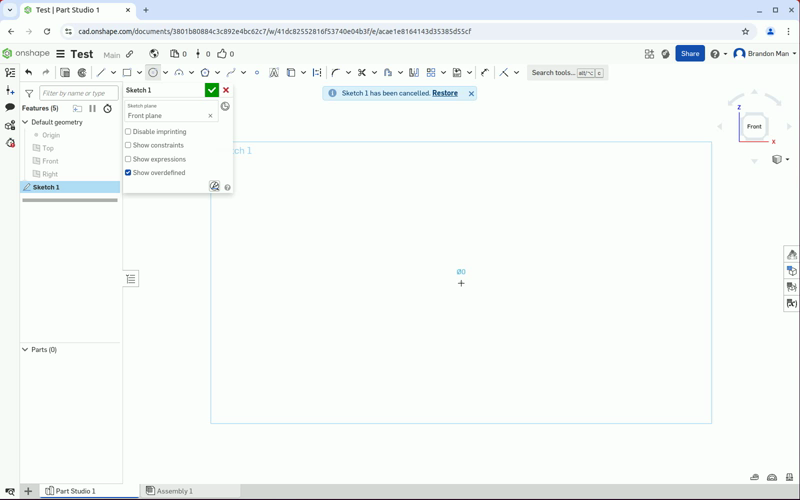
mouse_move(499, 282)
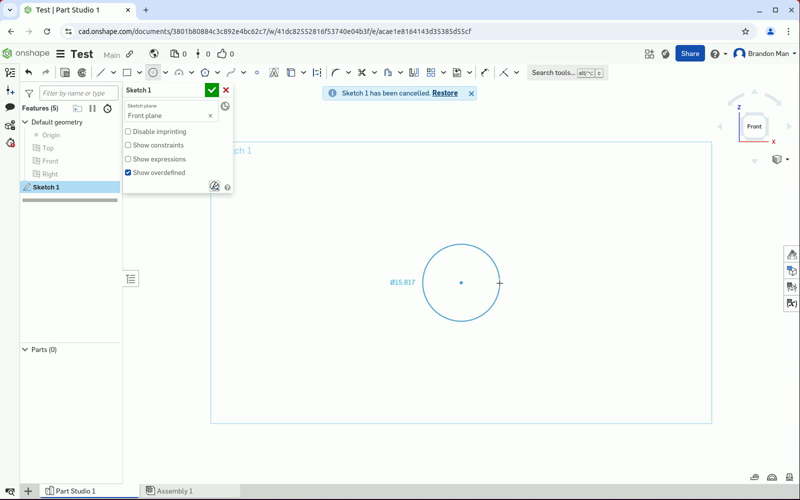
click(499, 282)
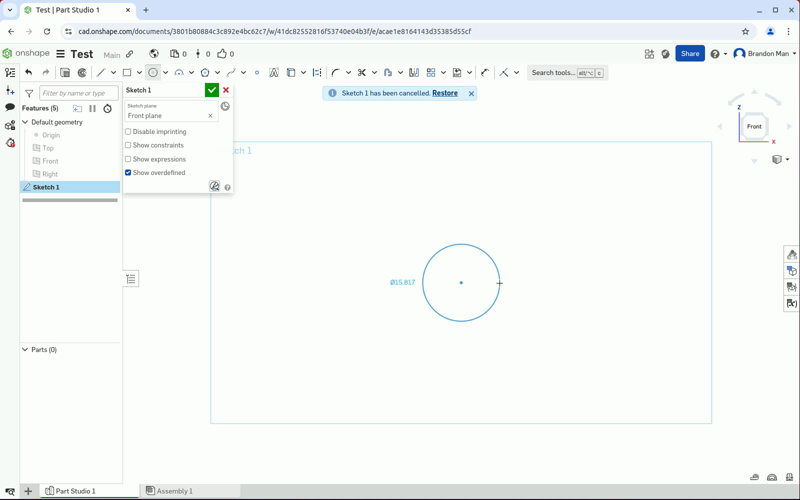
key(esc)
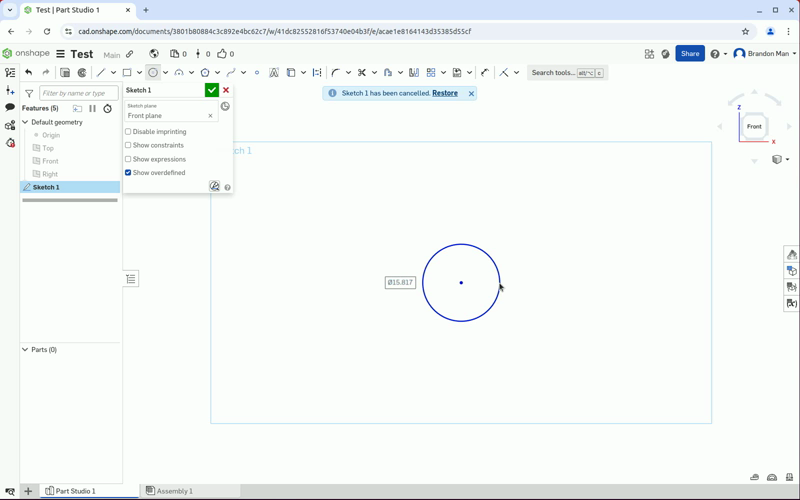
mouse_move(491, 289)
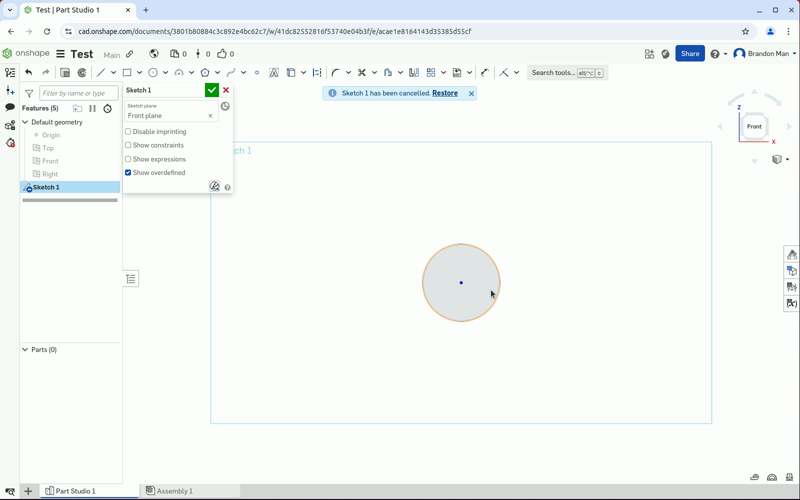
click(491, 289)
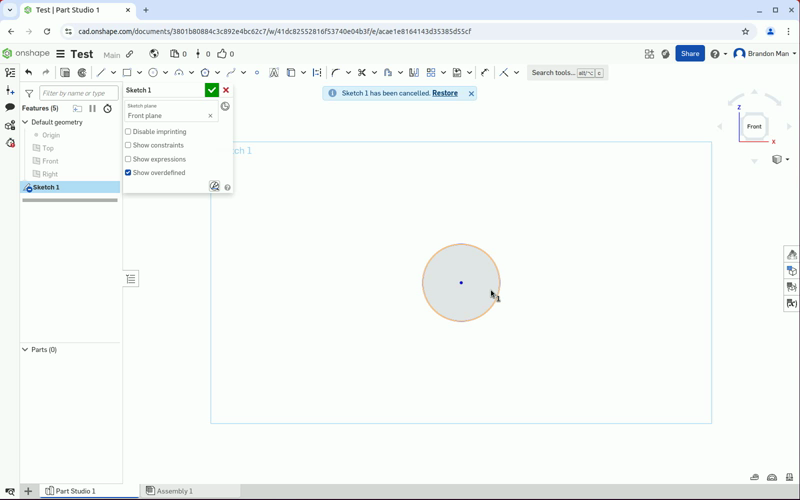
mouse_move(73, 352)
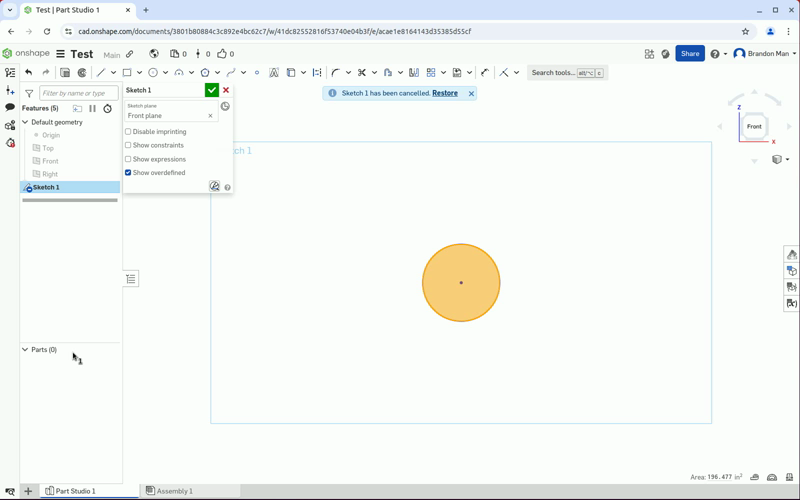
key(shift+y)
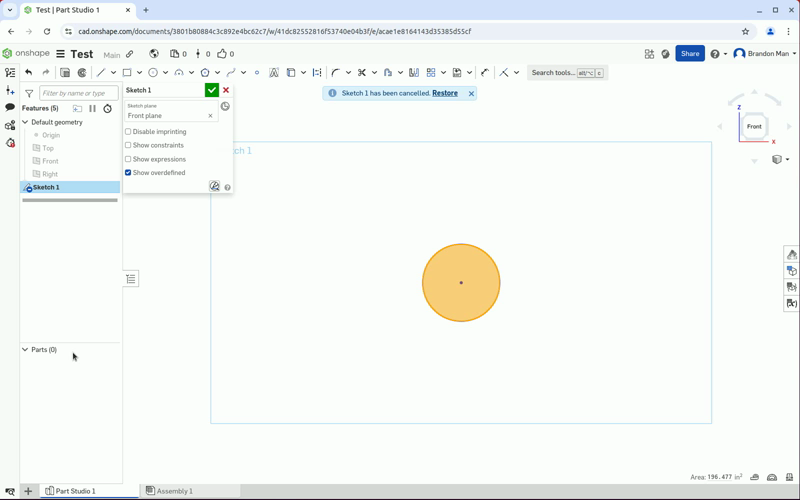
key(shift+e)
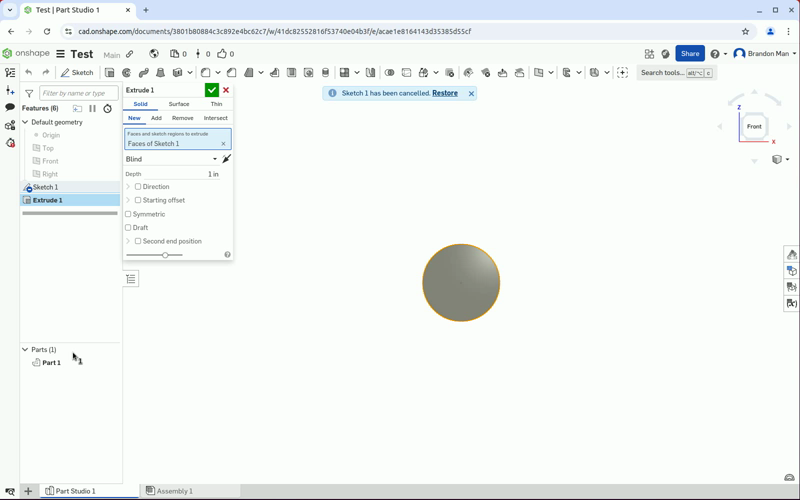
mouse_move(143, 106)
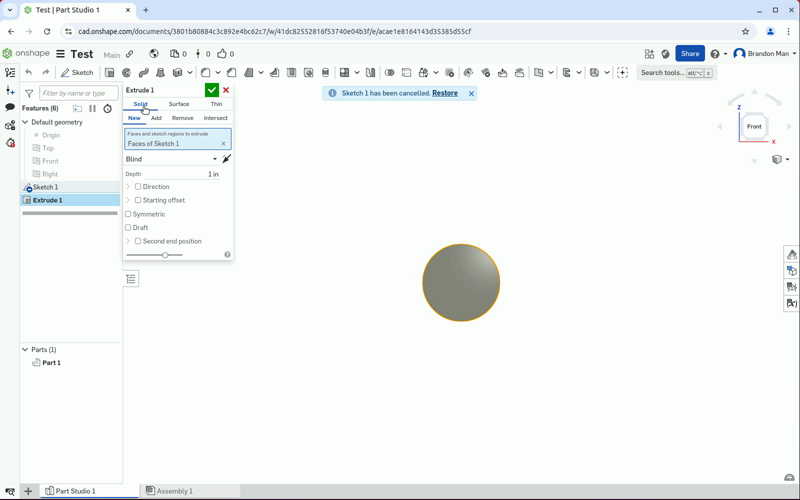
click(143, 106)
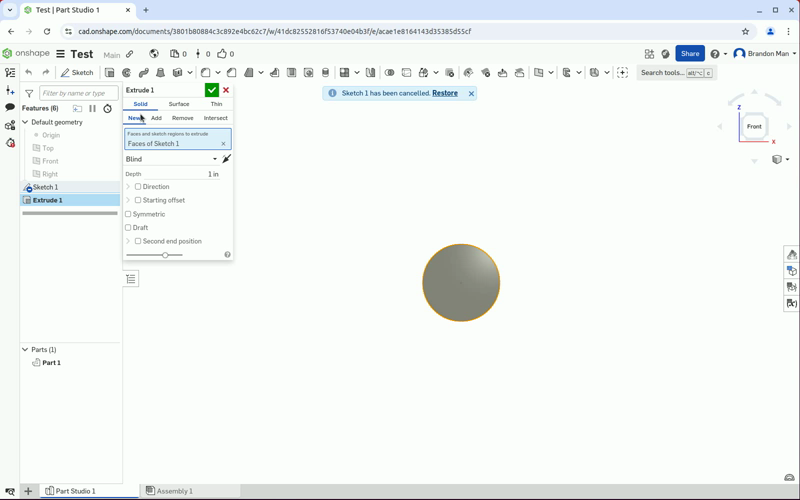
mouse_move(137, 120)
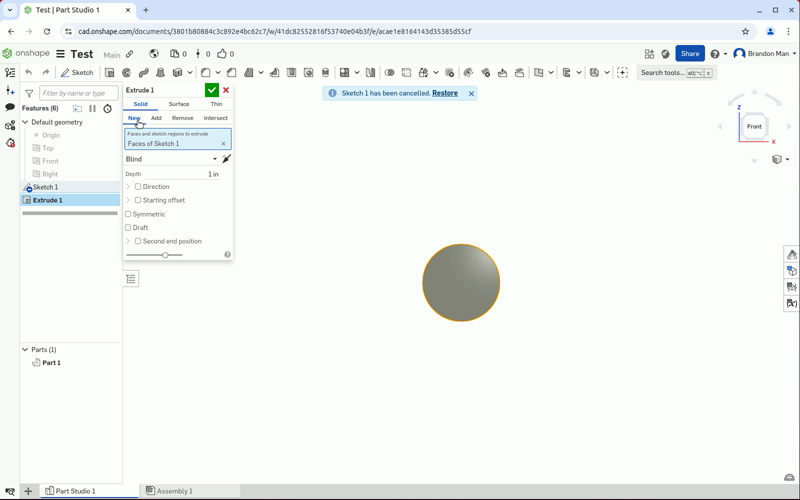
click(137, 120)
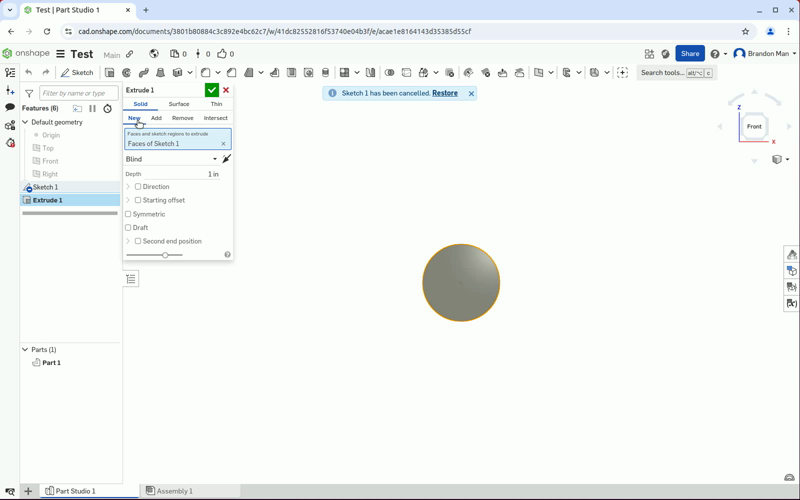
key(tab, 4)
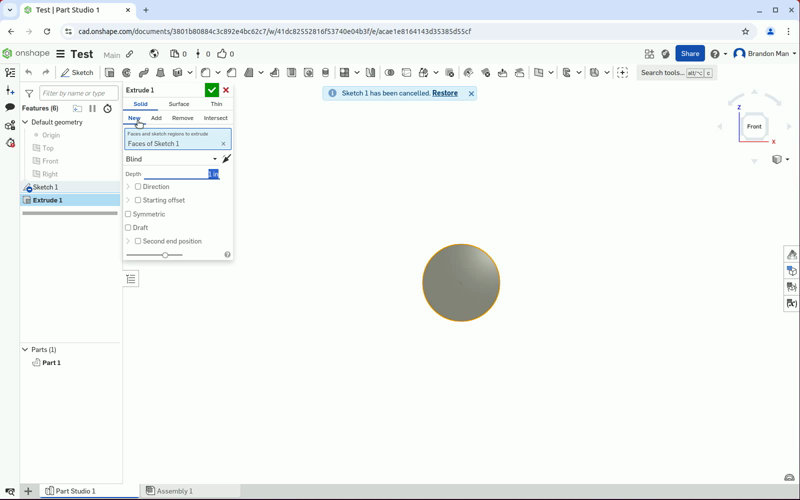
text(10.832)
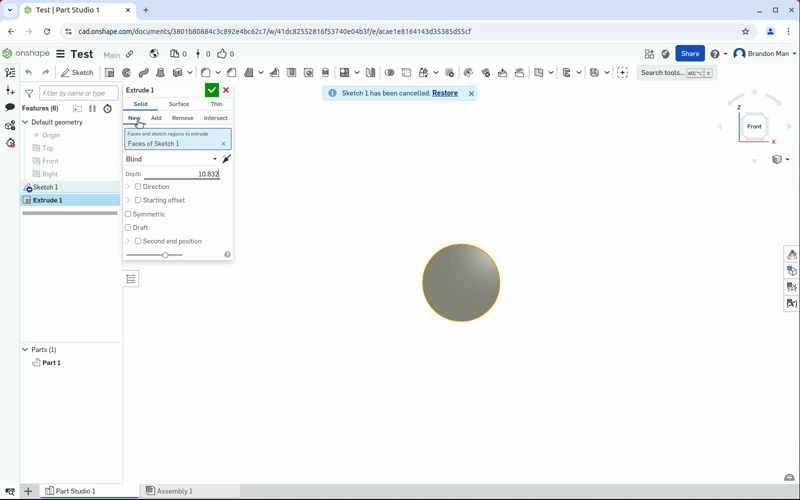
key(enter)
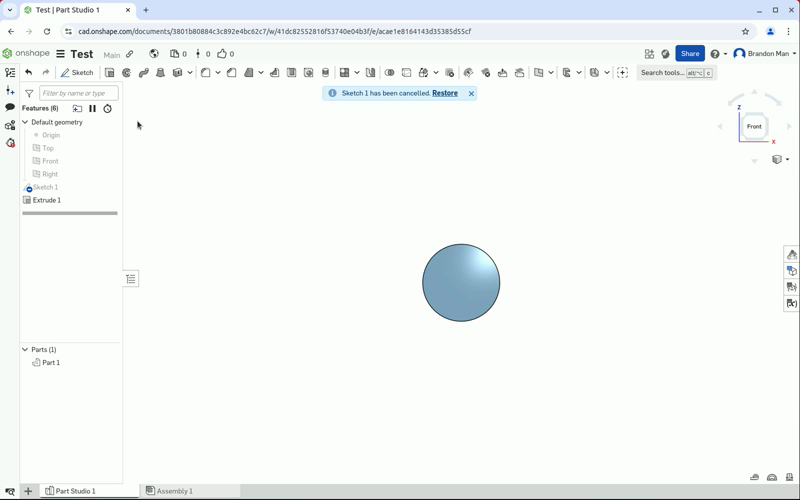
key(shift+h)
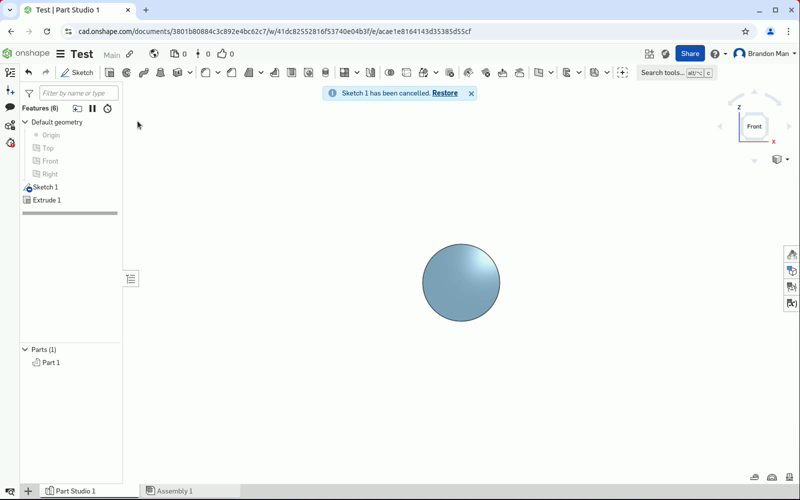
key(shift+h)
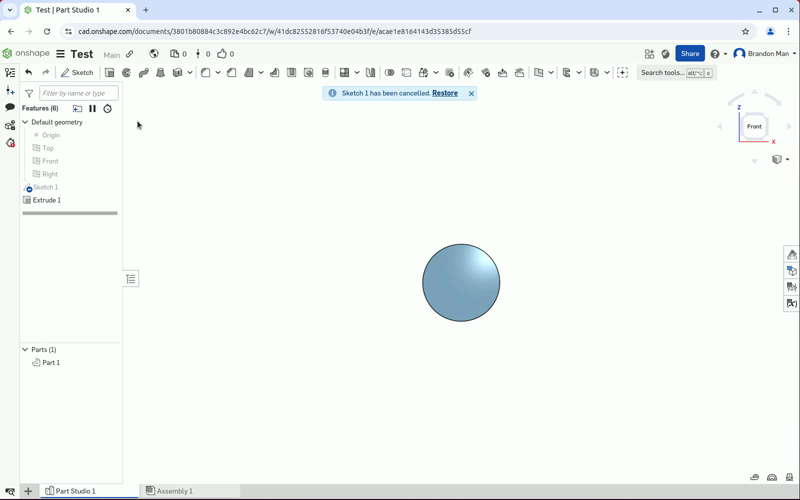
mouse_move(73, 189)
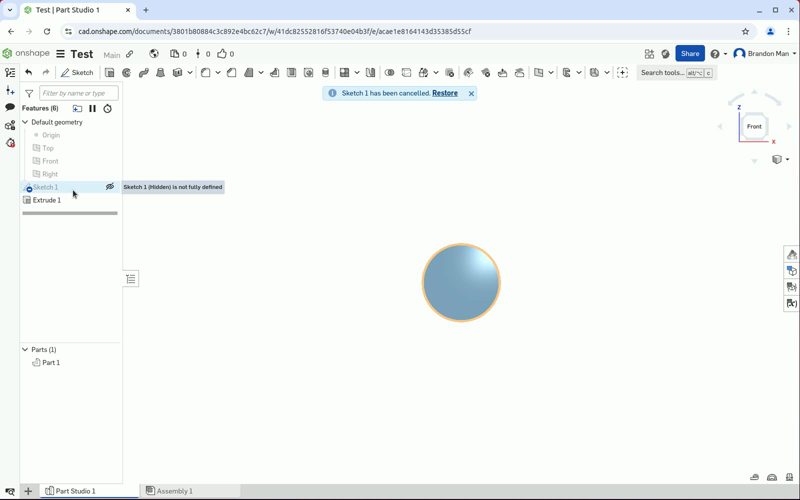
click(73, 189)
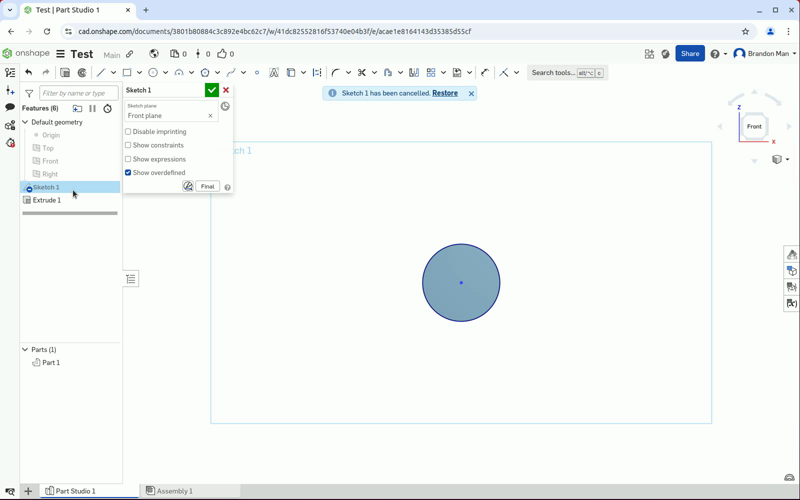
mouse_move(229, 92)
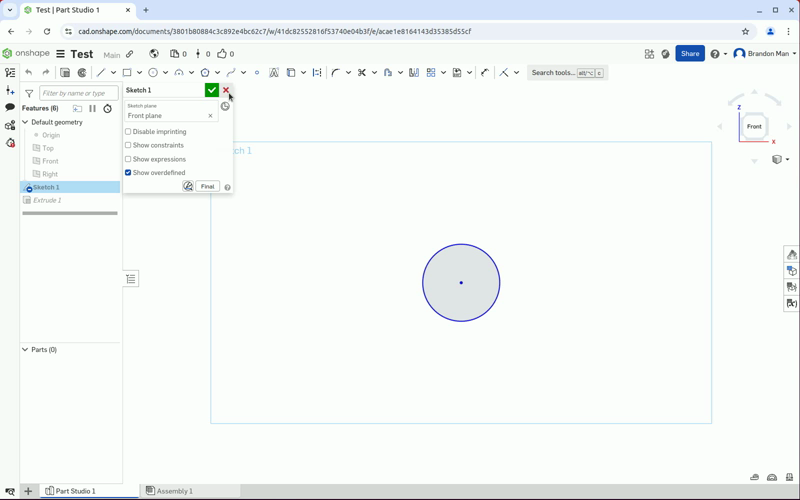
click(229, 92)
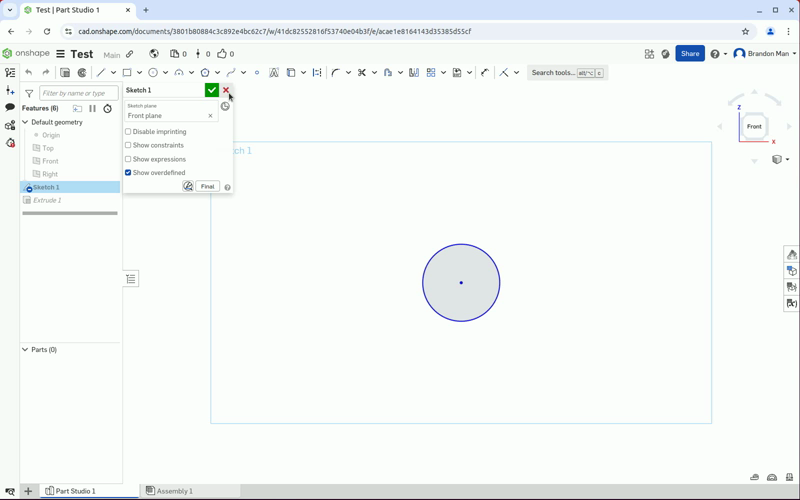
key(shift+s)
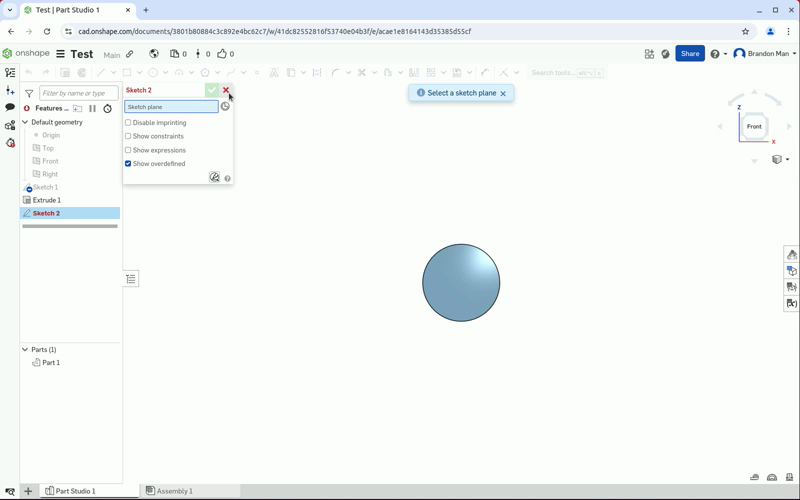
mouse_move(73, 163)
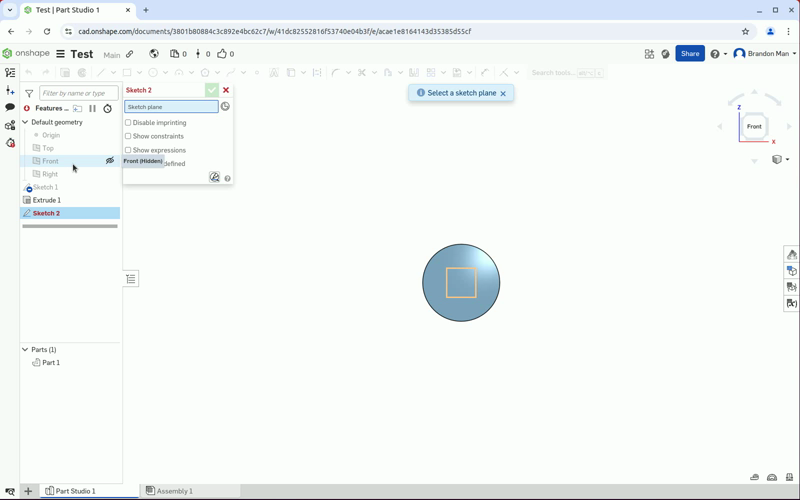
click(73, 163)
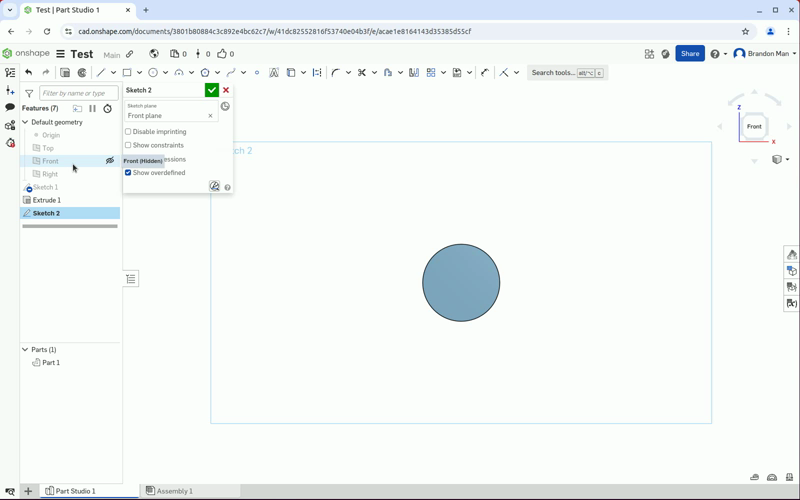
mouse_move(73, 352)
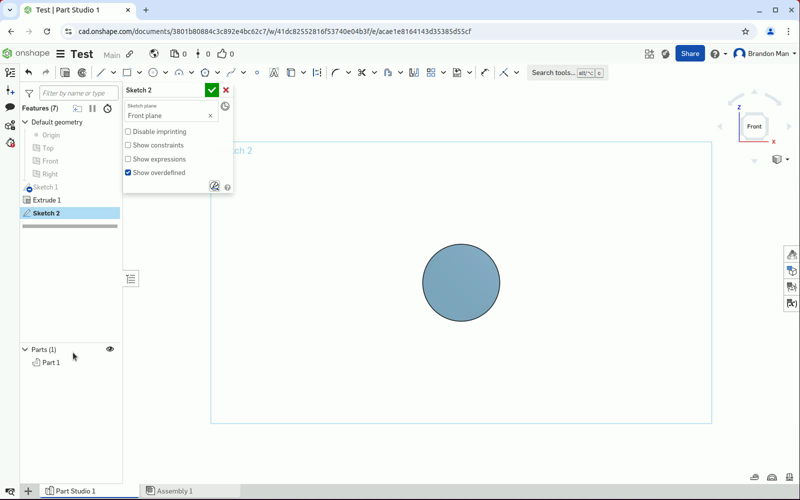
key(y)
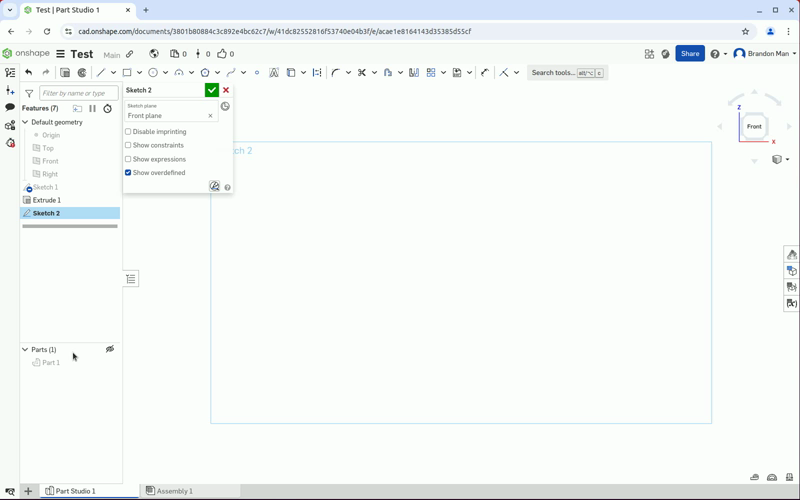
key(c)
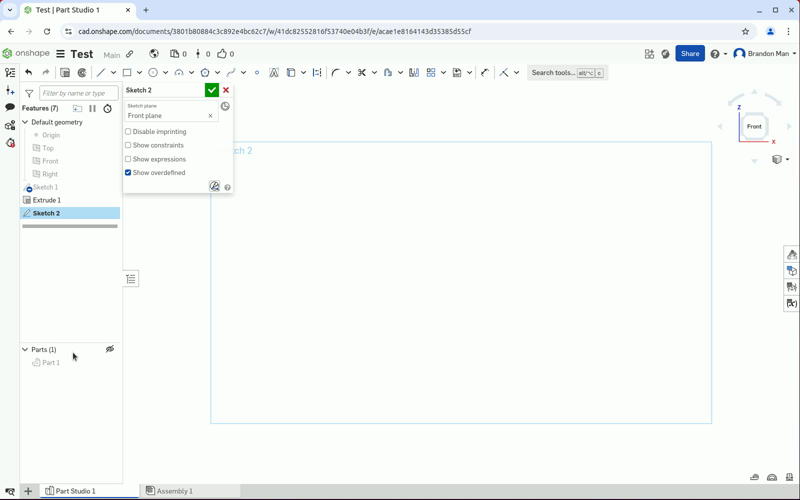
key_down(shift)
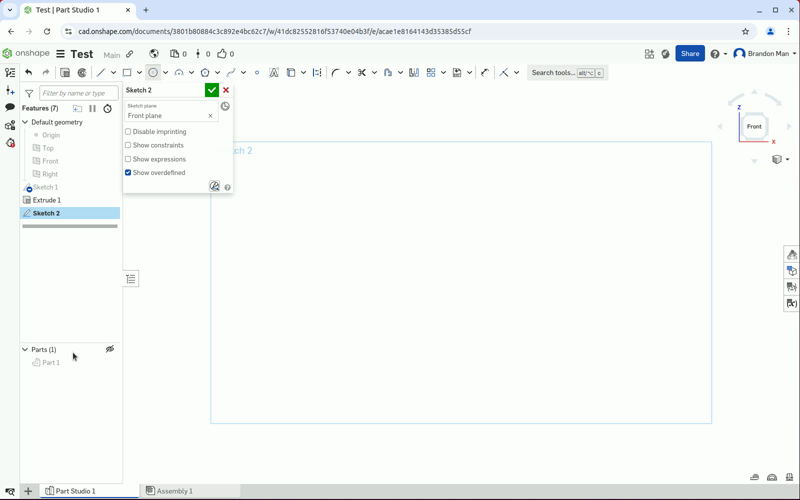
mouse_move(461, 282)
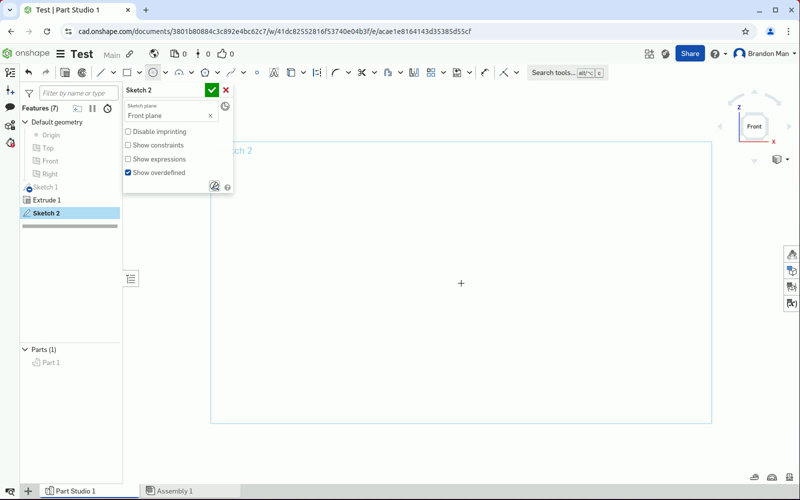
click(461, 282)
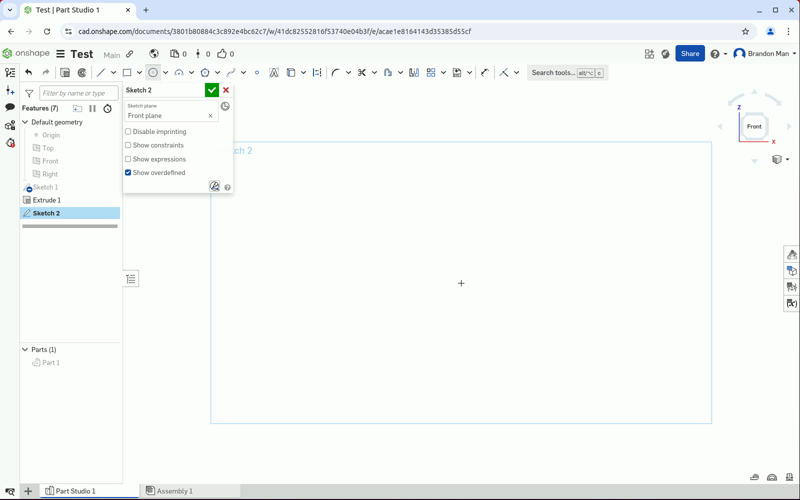
key_up(shift)
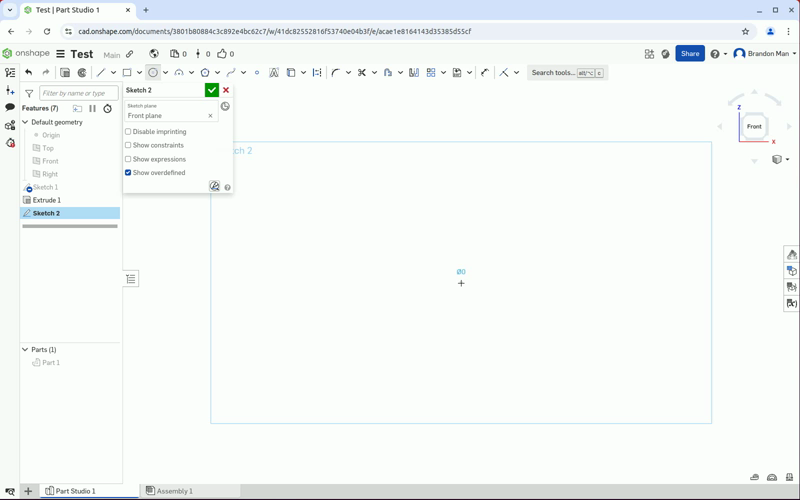
mouse_move(572, 282)
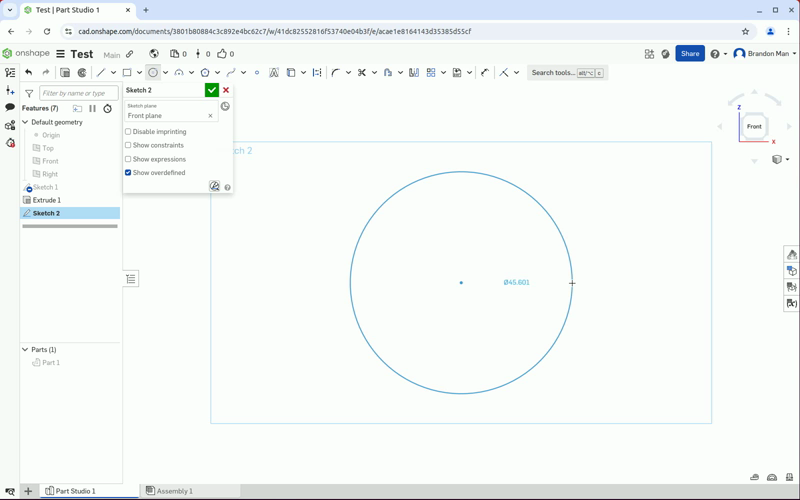
click(572, 282)
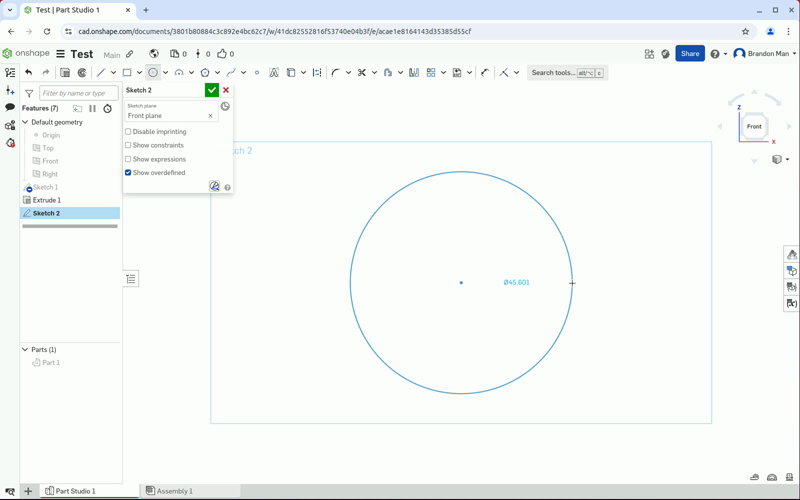
key(esc)
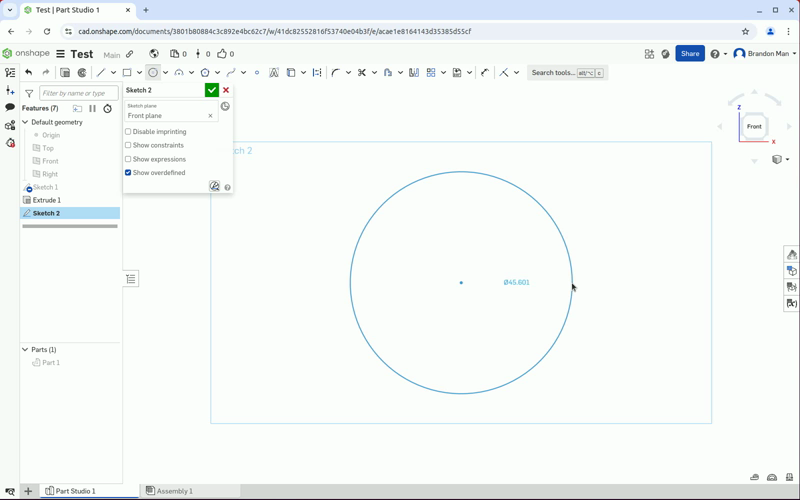
mouse_move(515, 276)
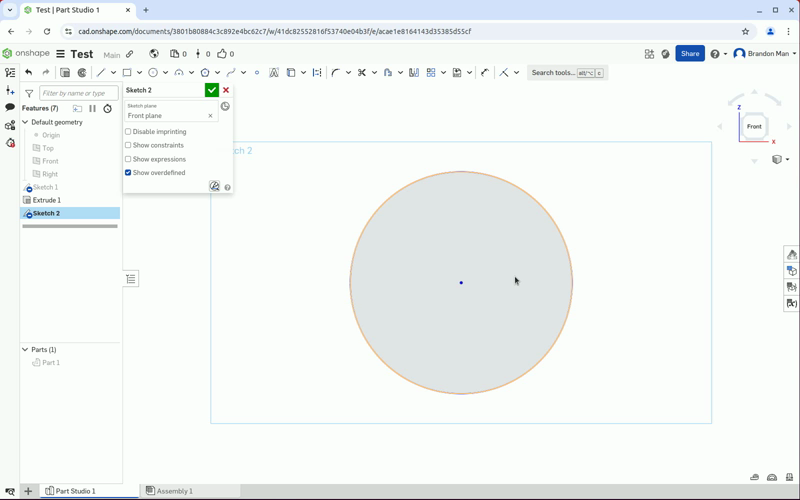
click(515, 276)
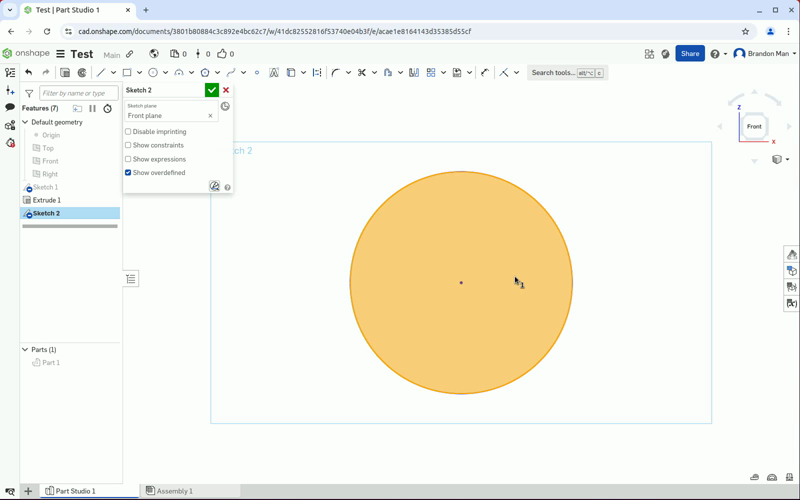
mouse_move(73, 352)
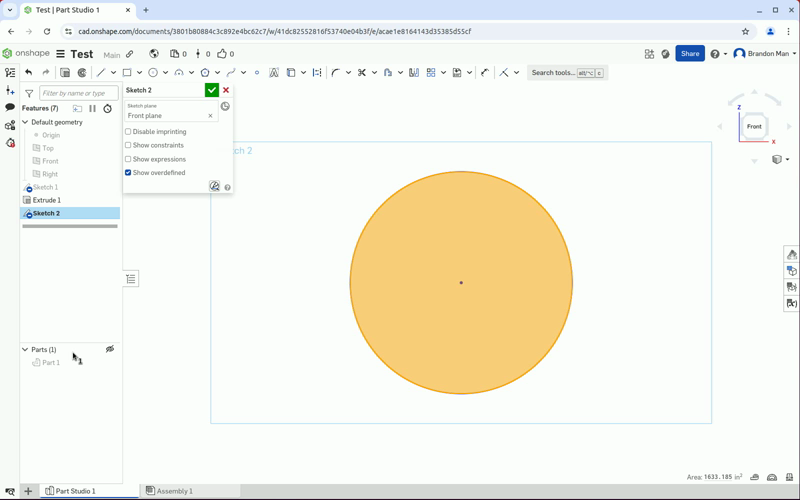
key(shift+y)
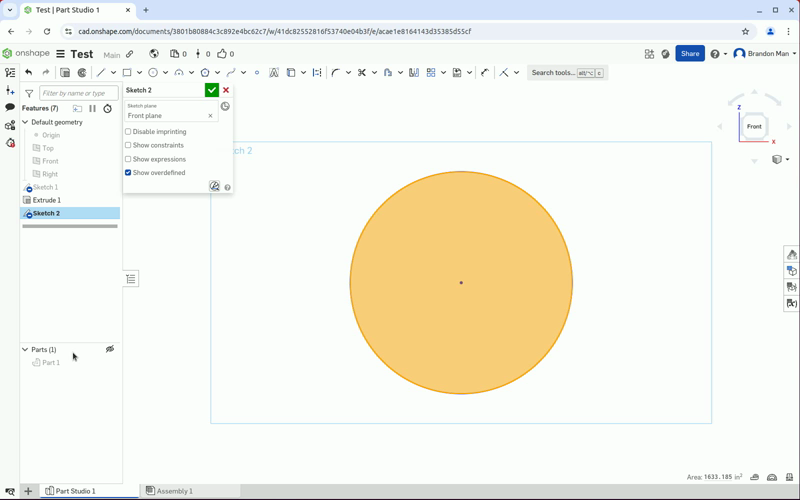
key(shift+e)
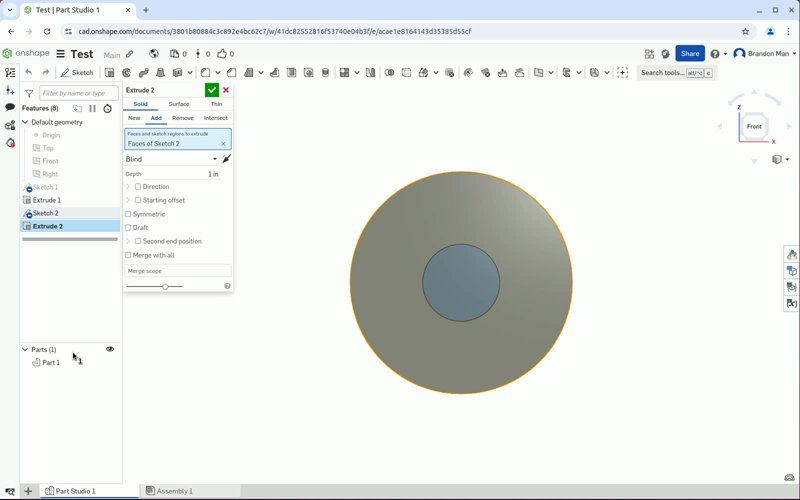
mouse_move(143, 106)
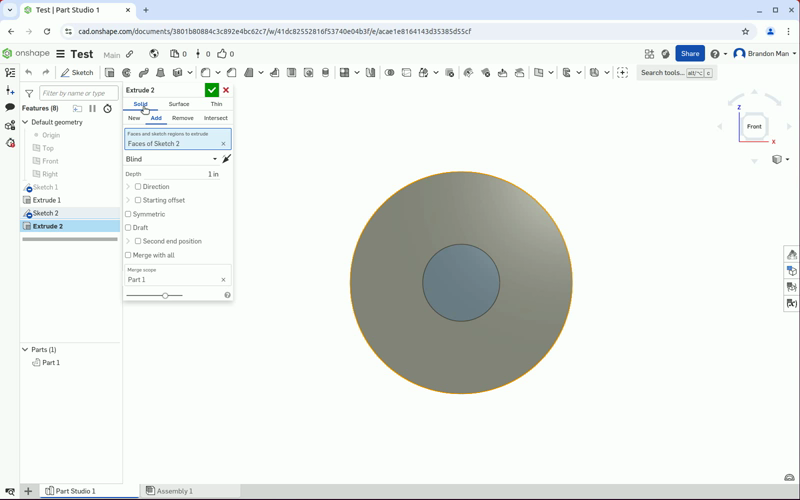
click(143, 106)
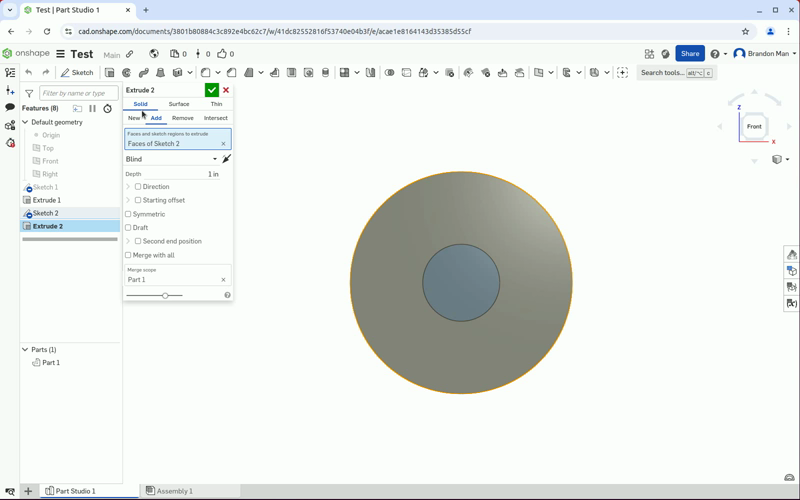
mouse_move(137, 120)
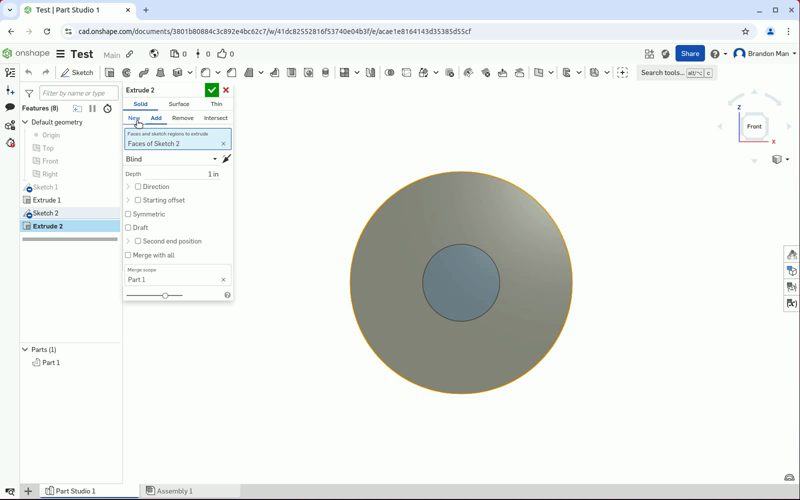
click(137, 120)
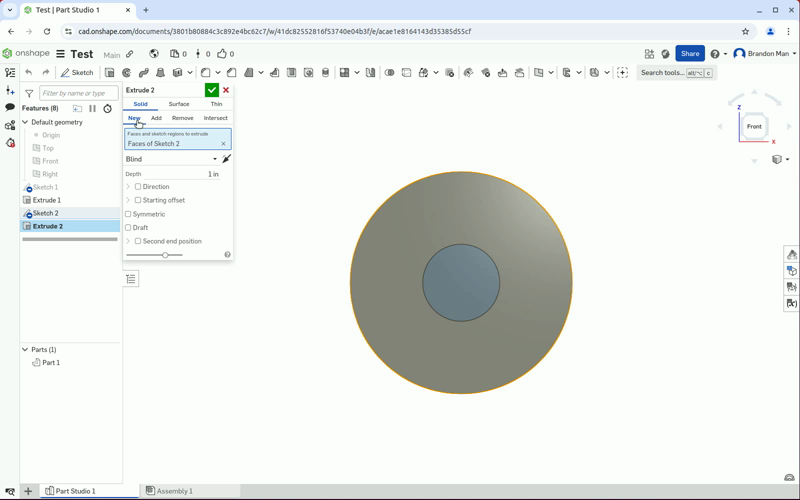
key(tab, 4)
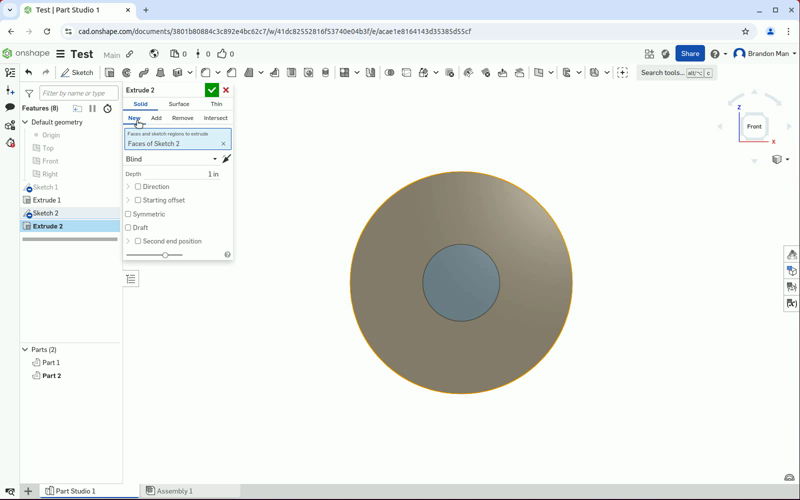
text(6.258)
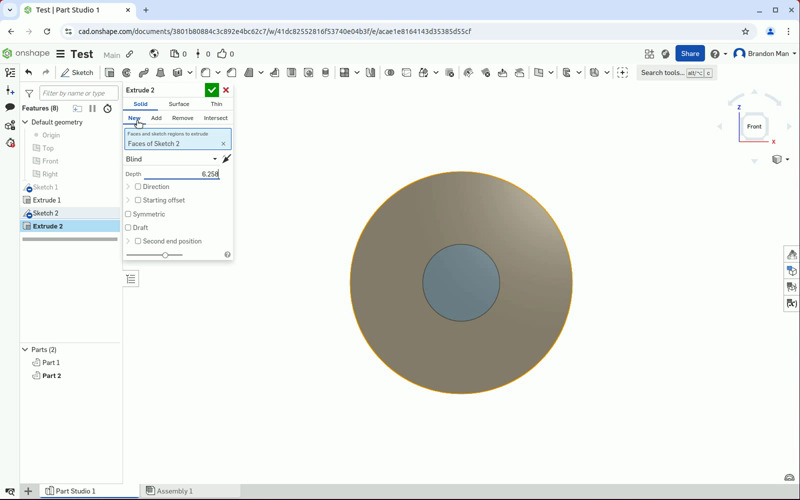
key(enter)
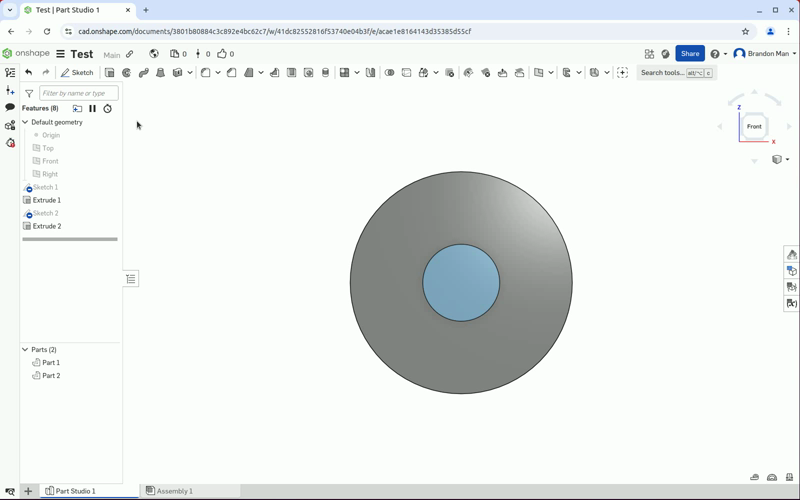
key(shift+h)
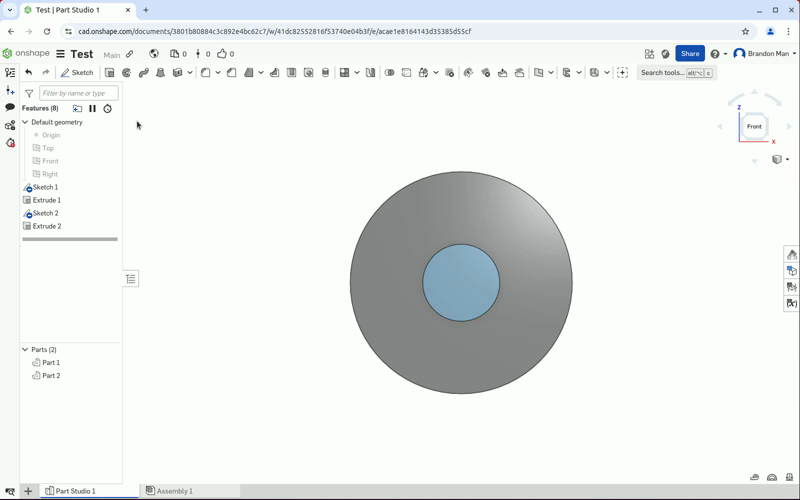
key(shift+h)
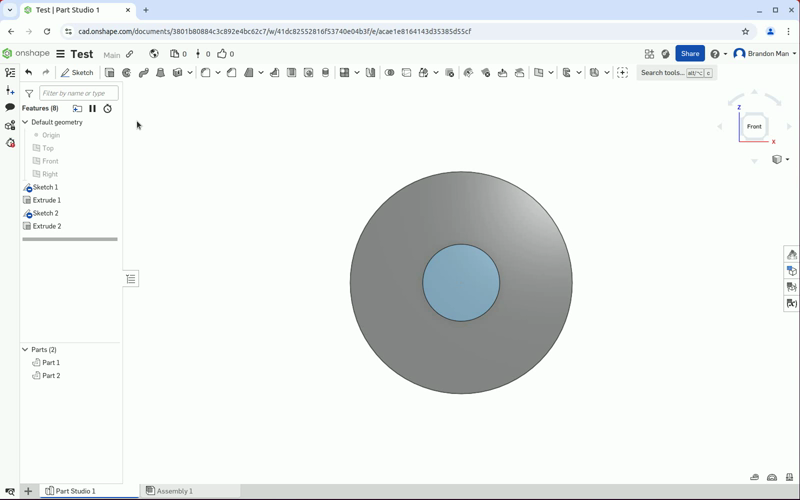
key(shift+7)
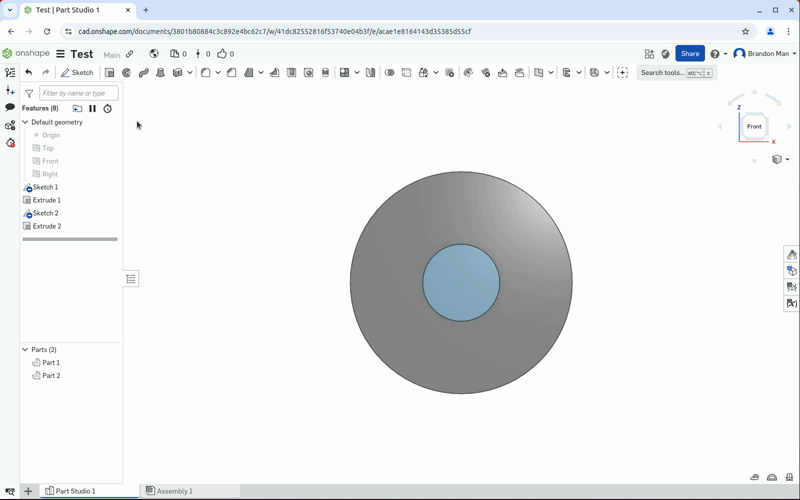
key(left, 2)
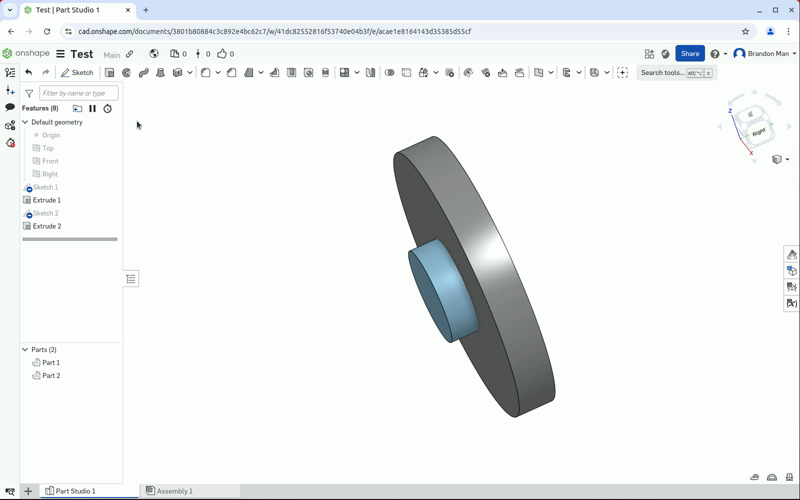
key(down, 2)
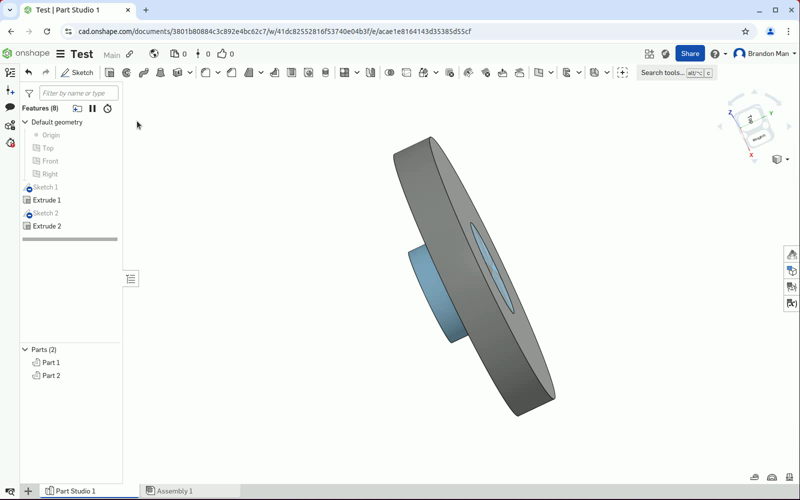
key(up, 2)
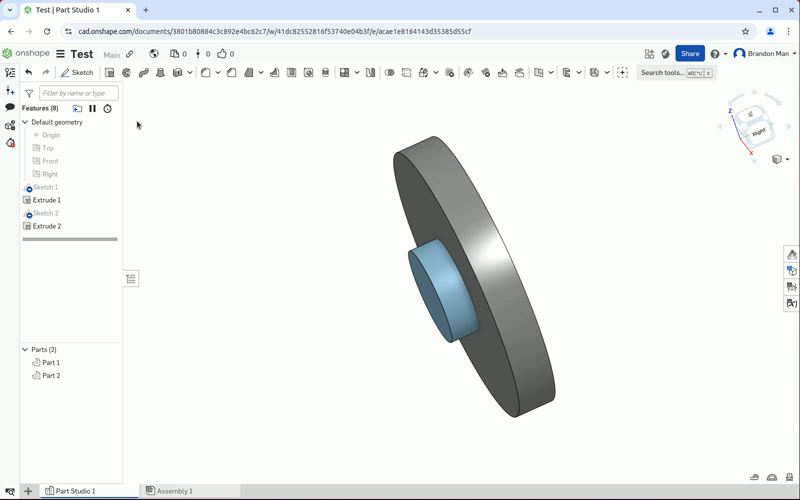
key(right, 2)
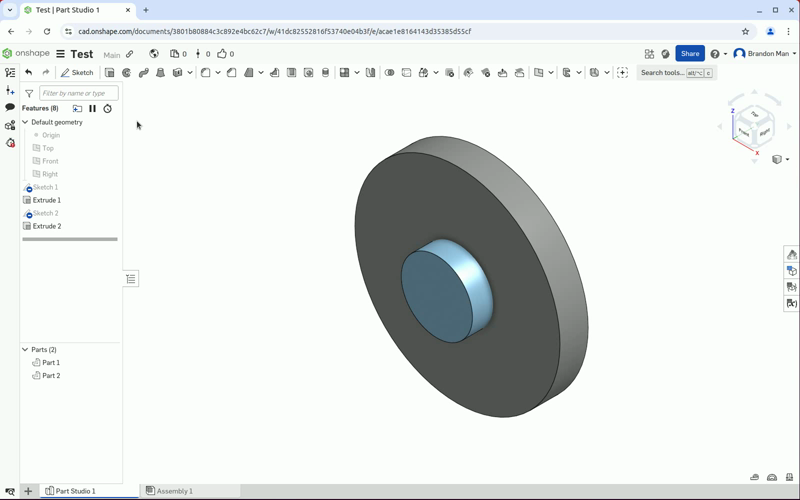
mouse_move(73, 189)
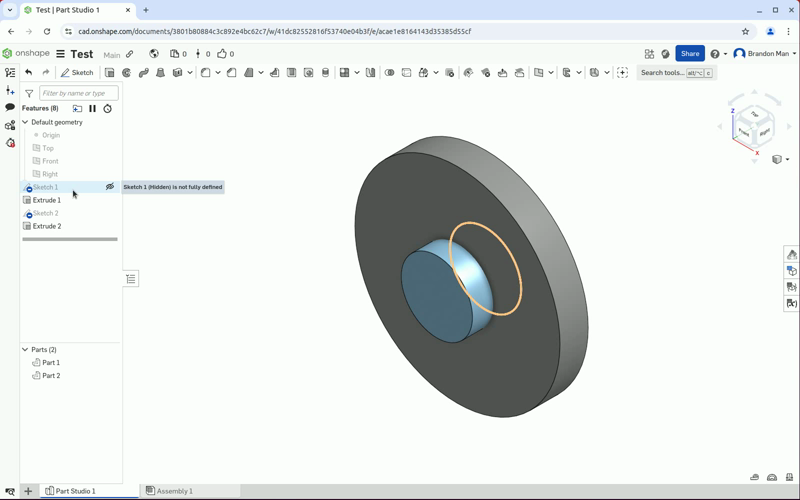
click(73, 189)